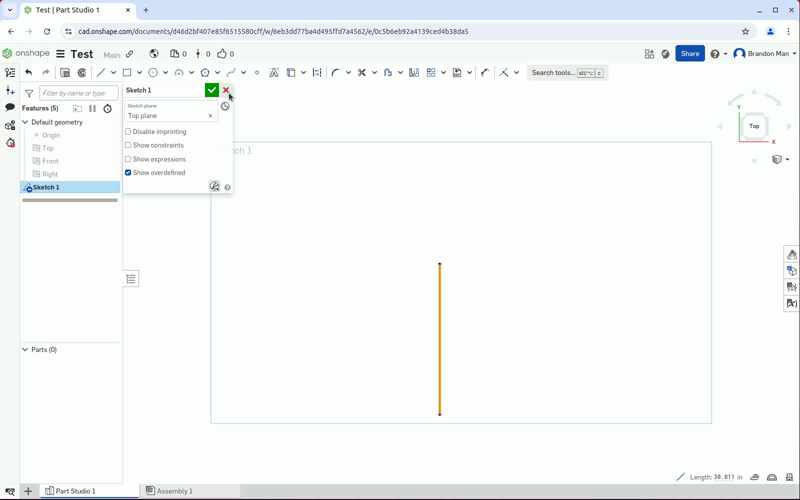
key(shift+h)
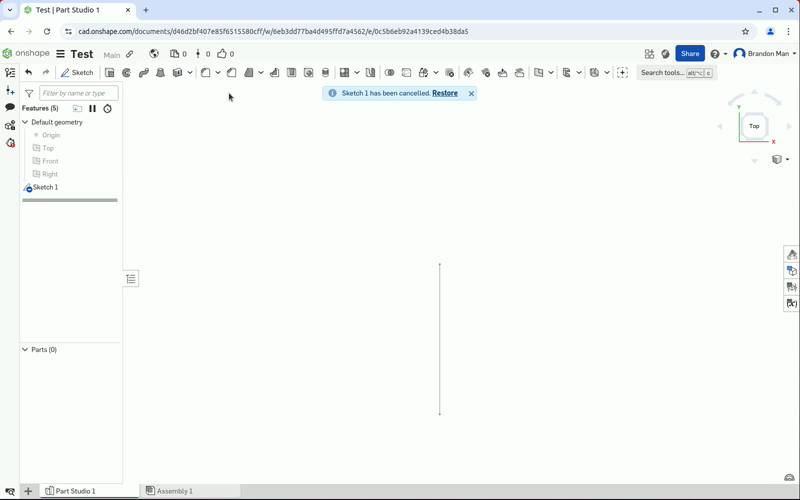
key(shift+s)
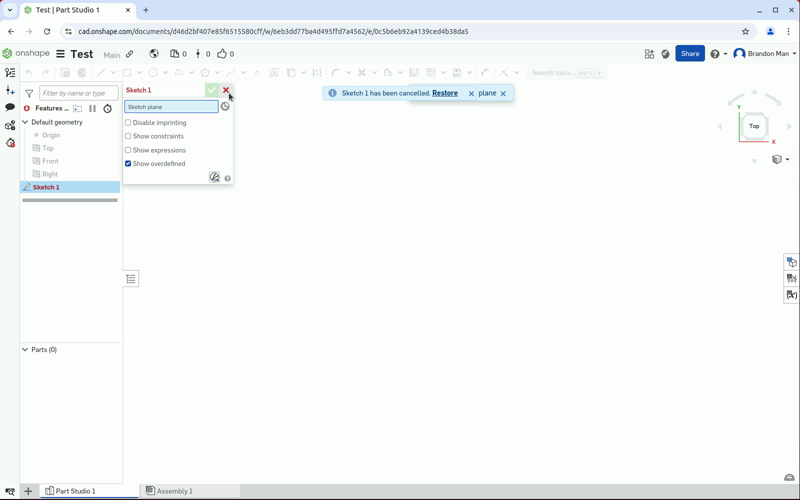
mouse_move(73, 150)
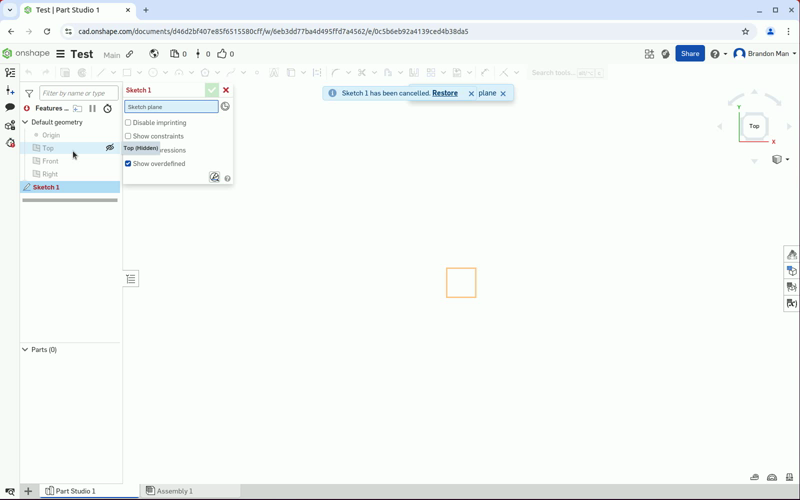
click(73, 150)
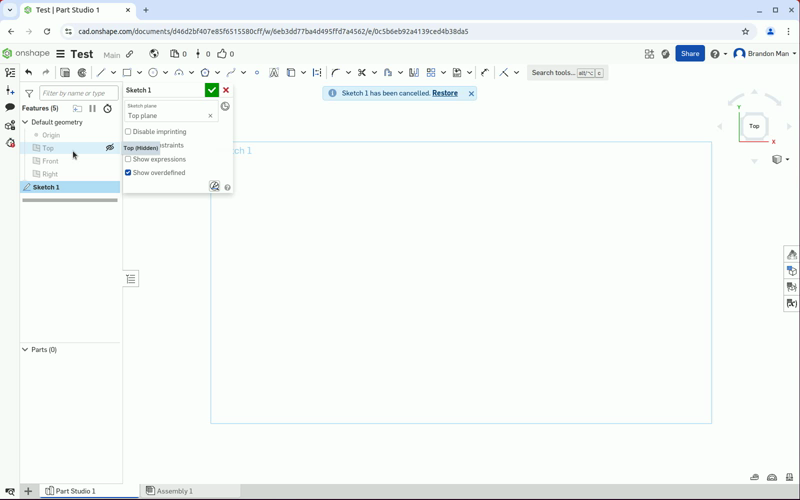
mouse_move(73, 352)
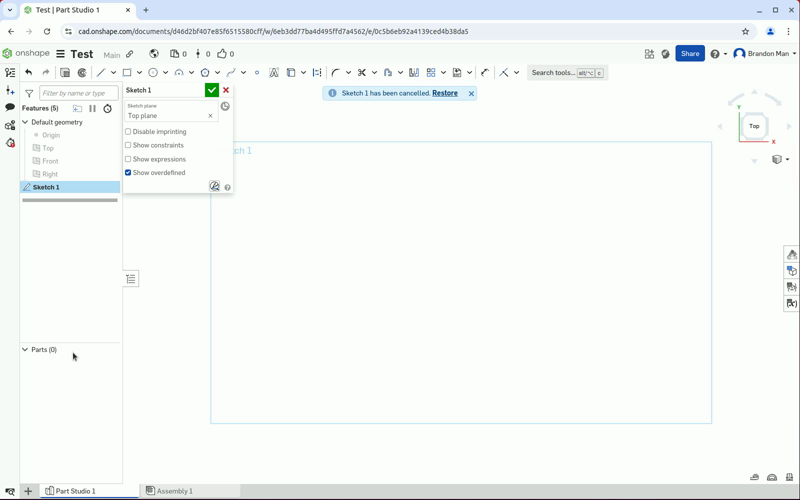
key(y)
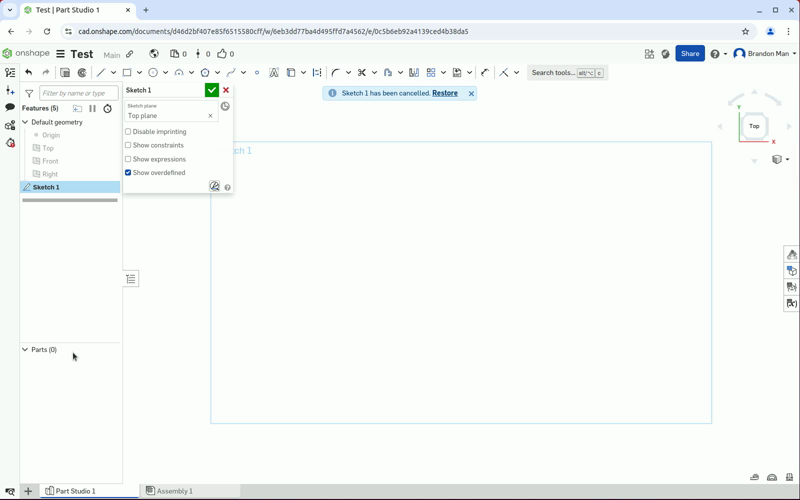
key(c)
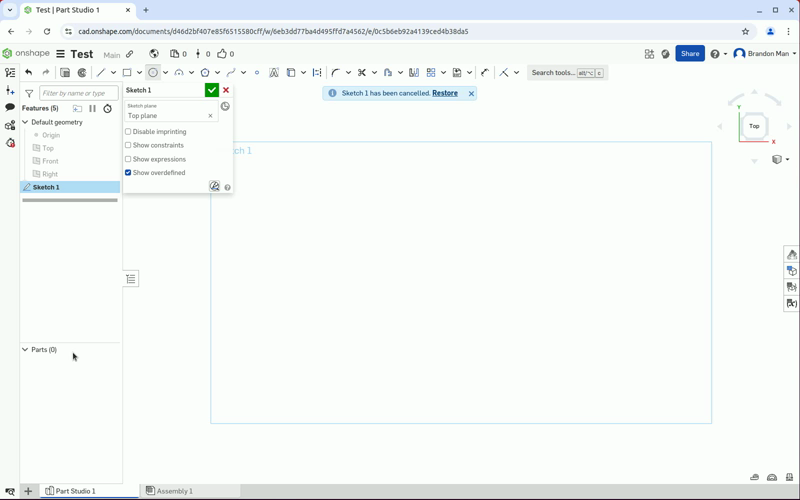
key_down(shift)
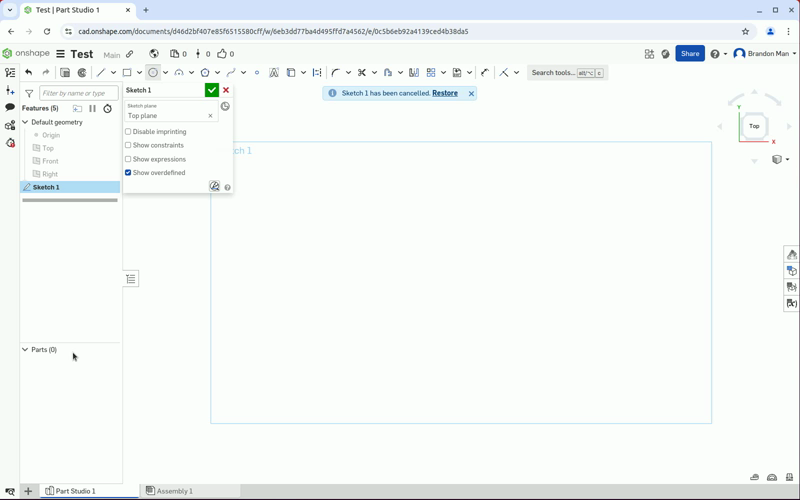
mouse_move(461, 282)
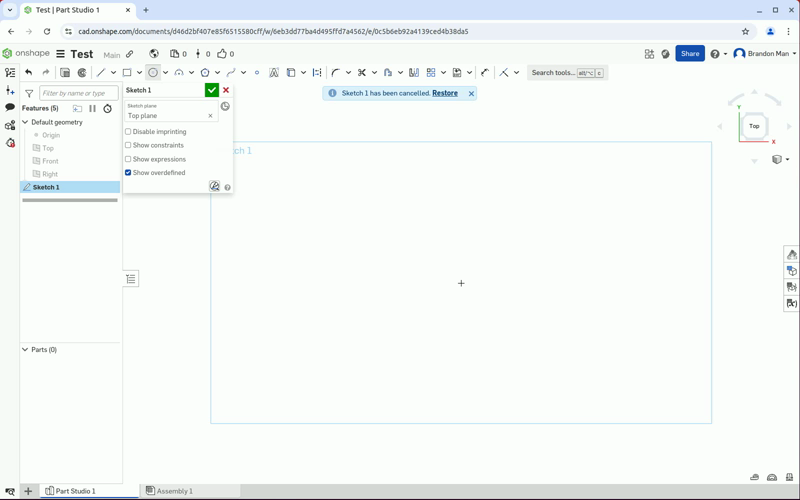
click(461, 282)
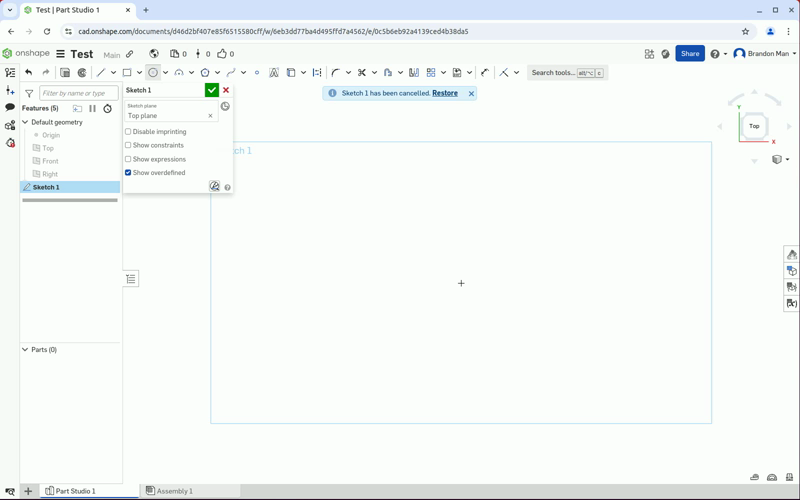
key_up(shift)
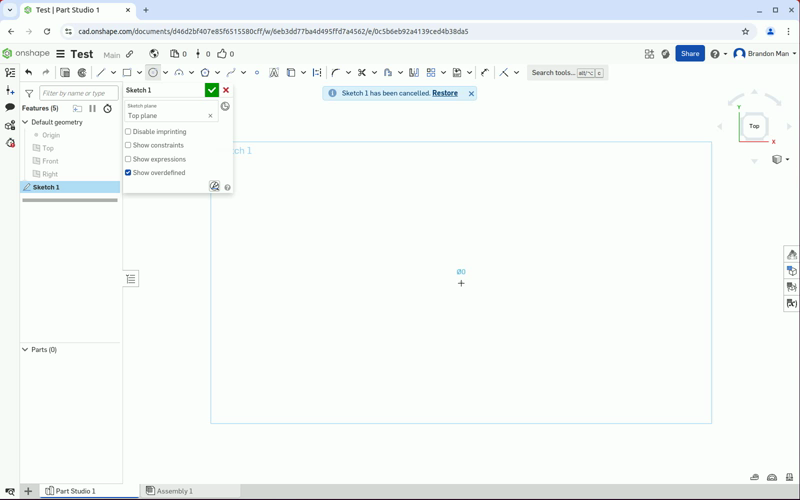
mouse_move(574, 282)
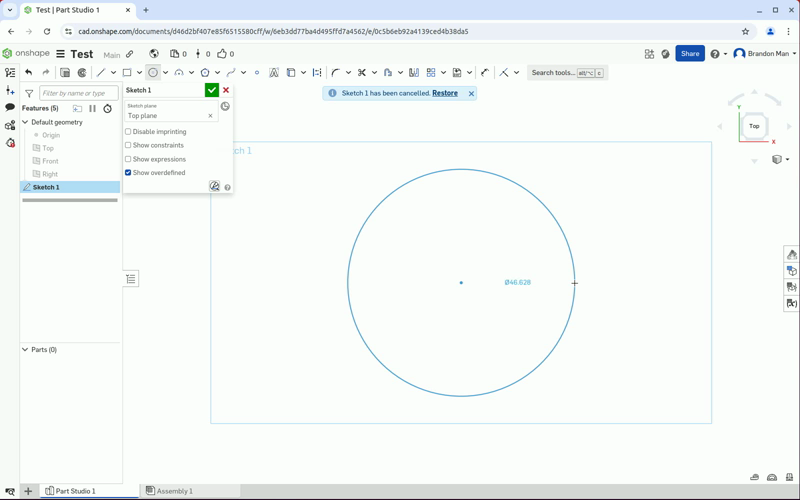
click(574, 282)
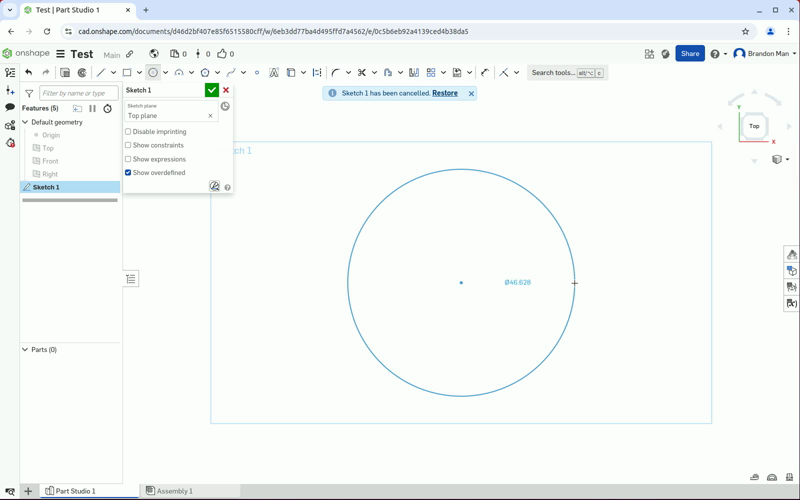
key(esc)
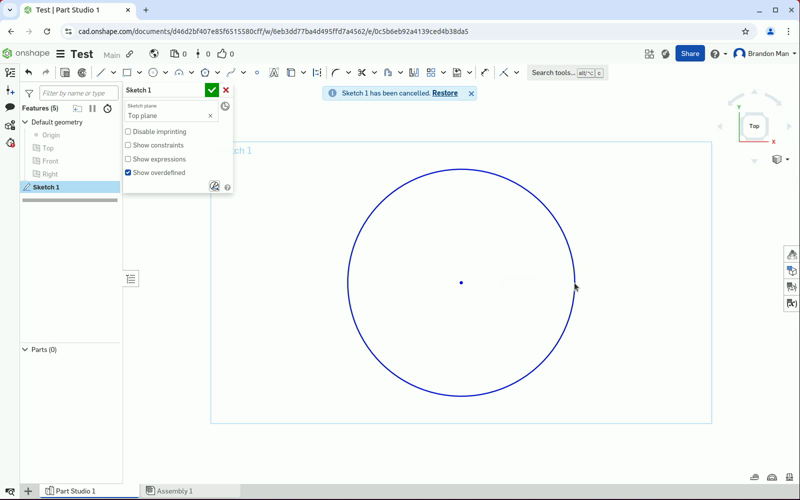
mouse_move(431, 251)
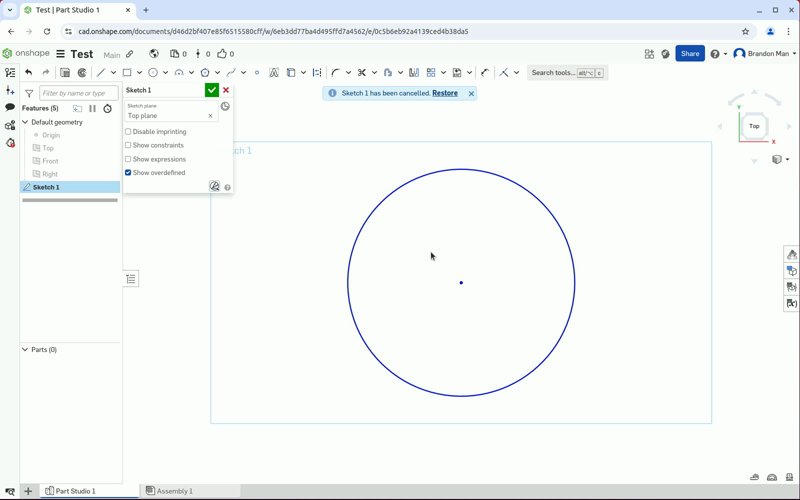
click(431, 251)
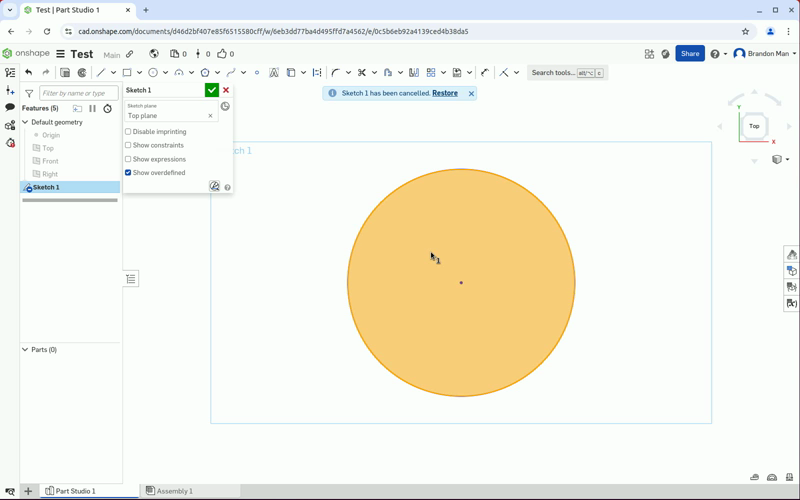
mouse_move(73, 352)
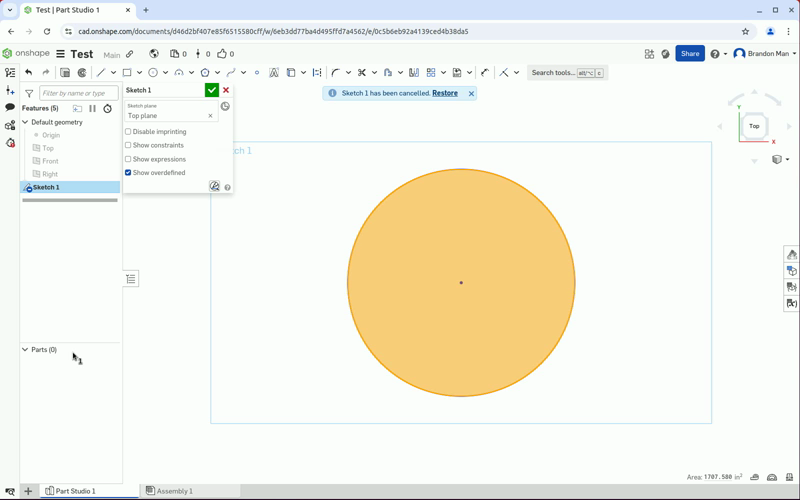
key(shift+y)
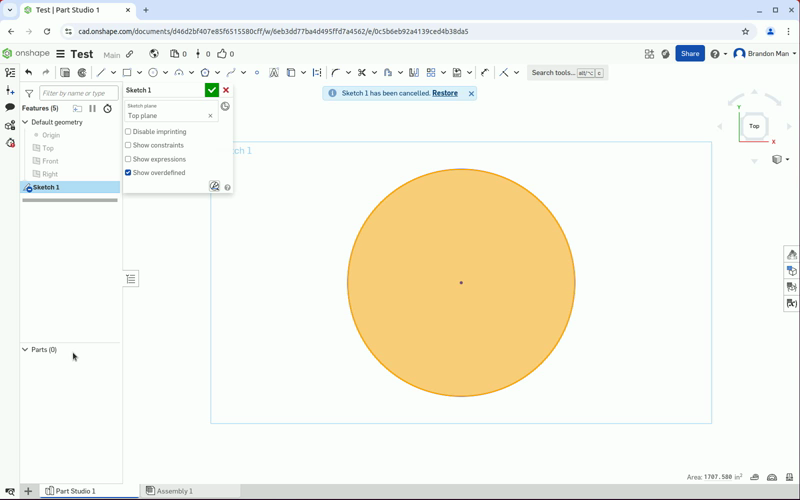
key(shift+e)
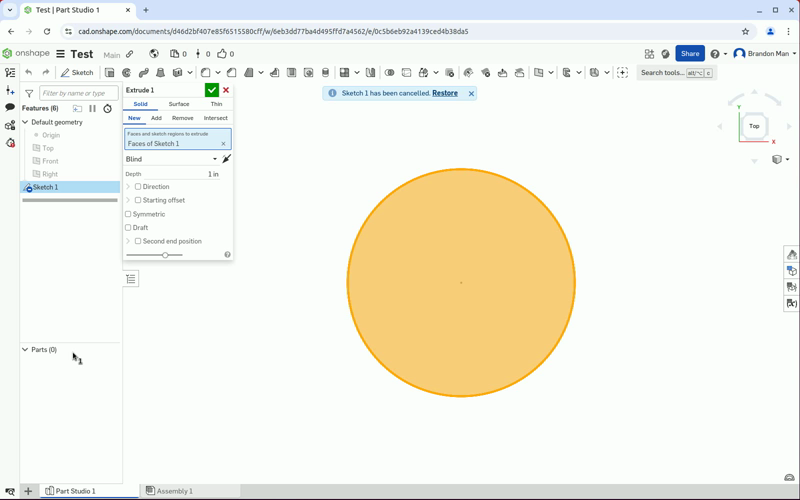
mouse_move(143, 106)
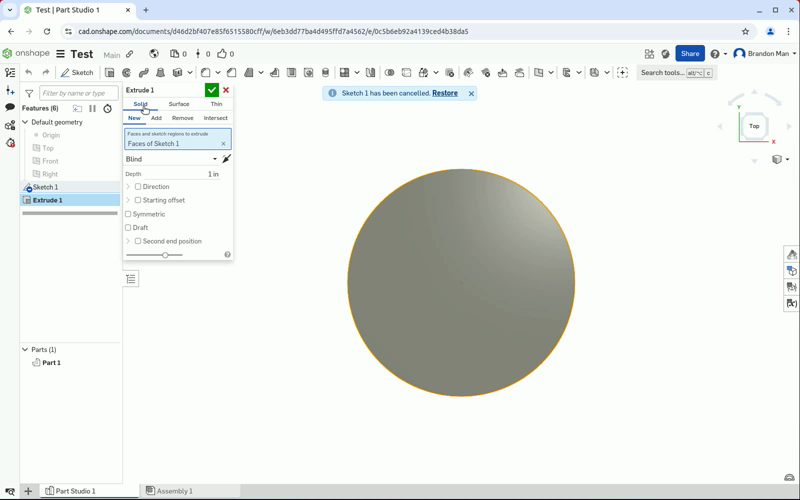
click(143, 106)
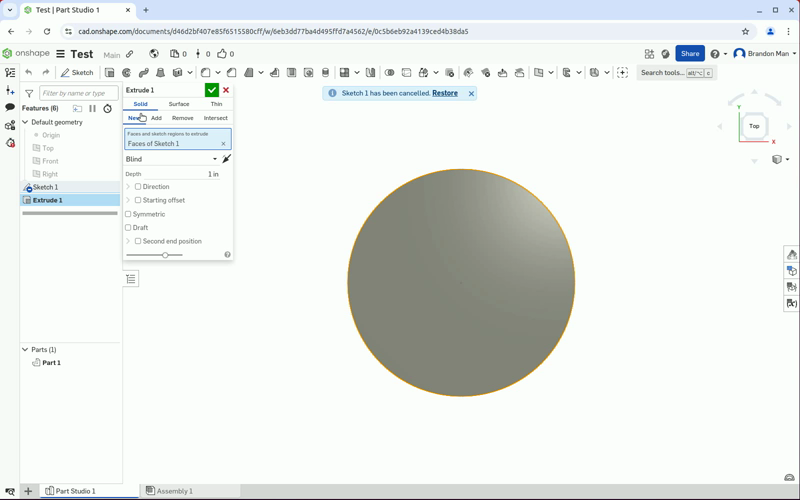
mouse_move(137, 120)
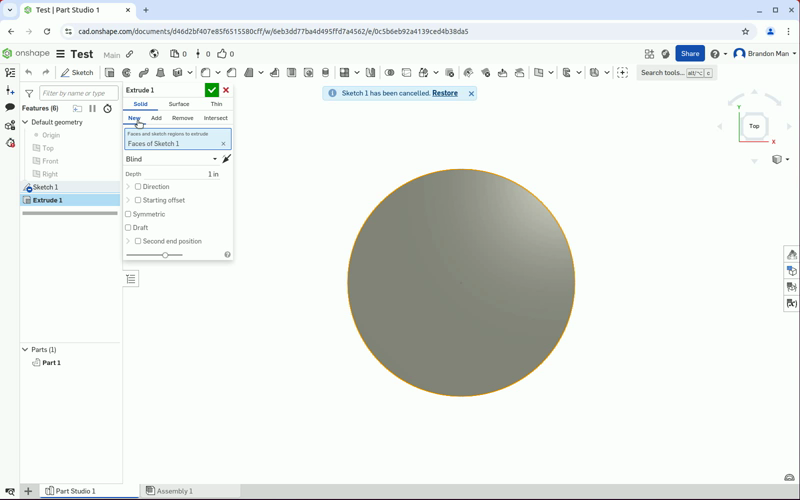
click(137, 120)
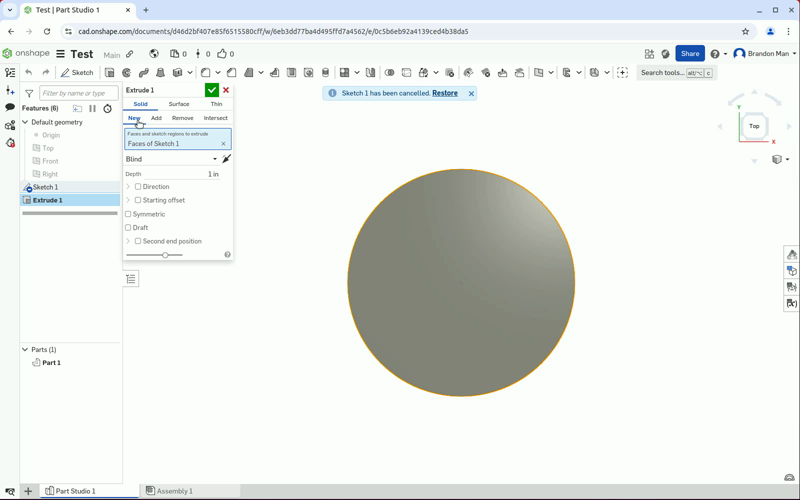
key(tab, 4)
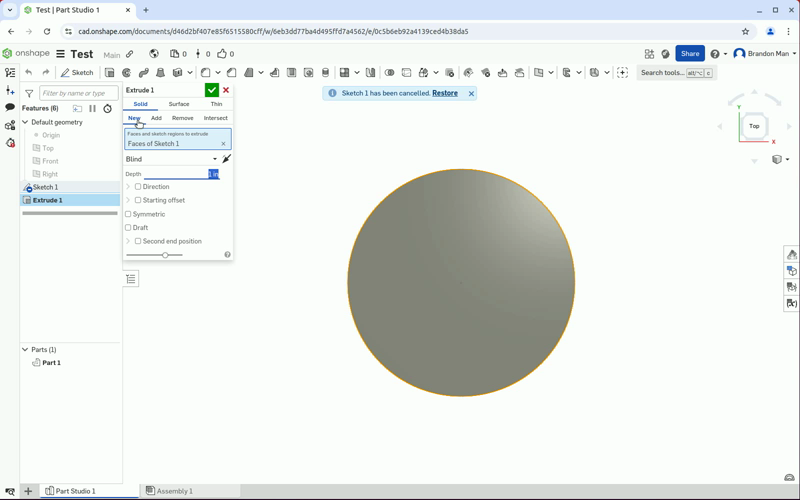
text(23.108)
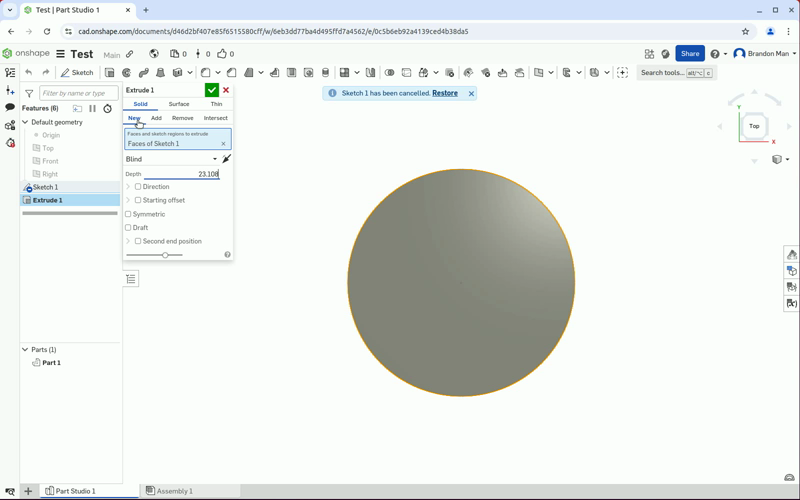
key(enter)
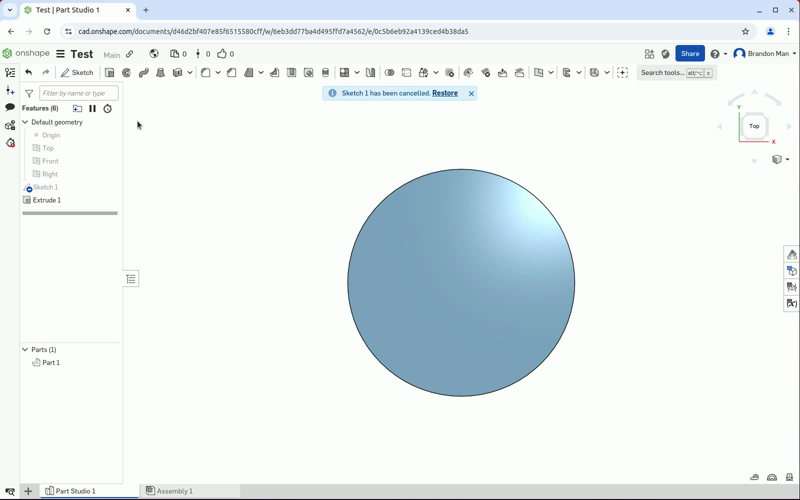
key(shift+h)
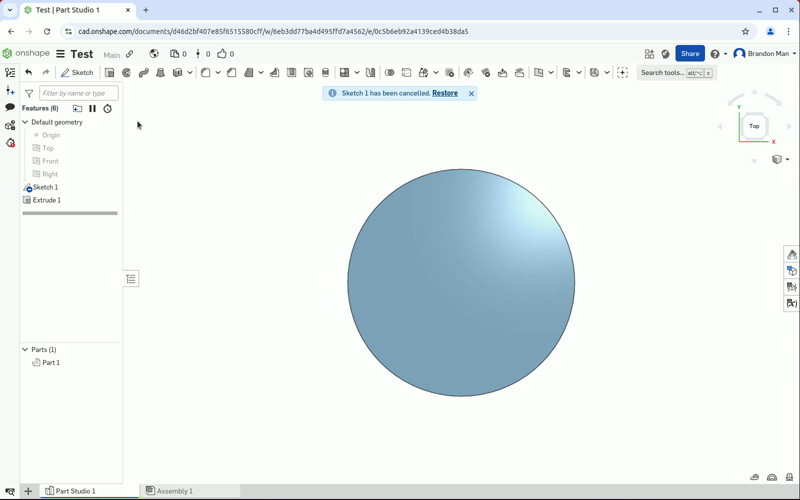
key(shift+h)
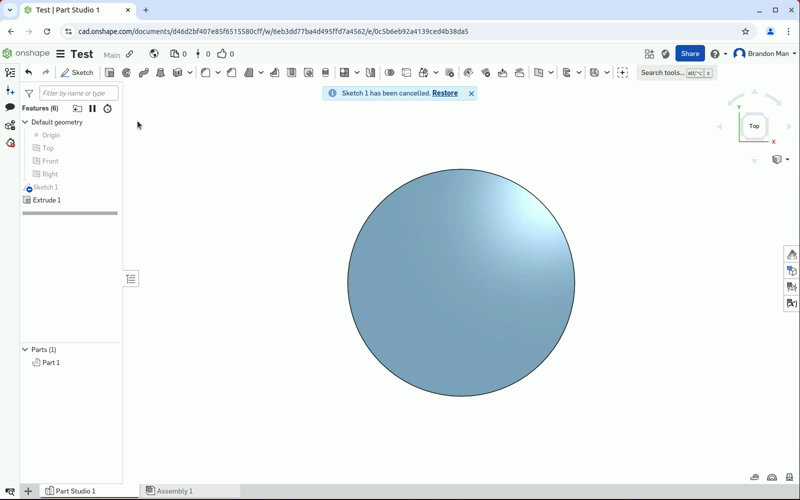
mouse_move(73, 189)
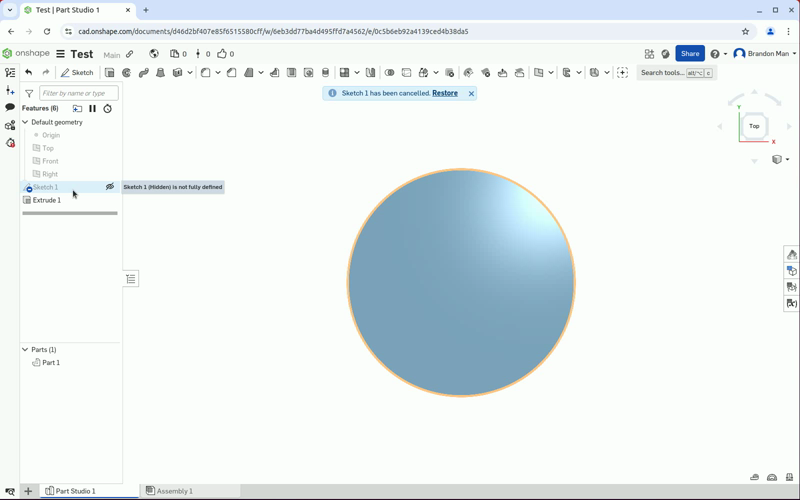
click(73, 189)
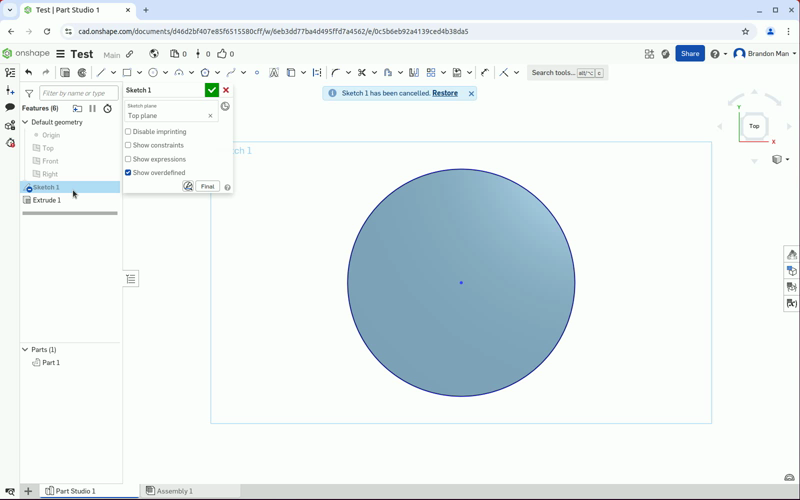
mouse_move(229, 92)
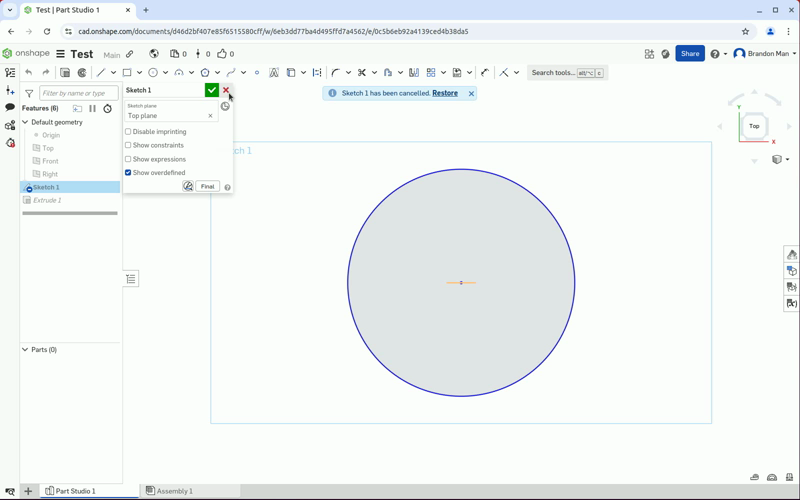
click(229, 92)
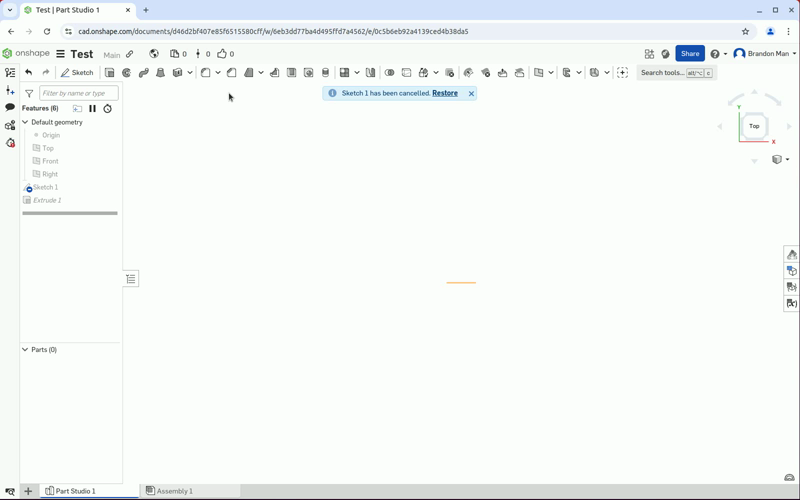
mouse_move(541, 75)
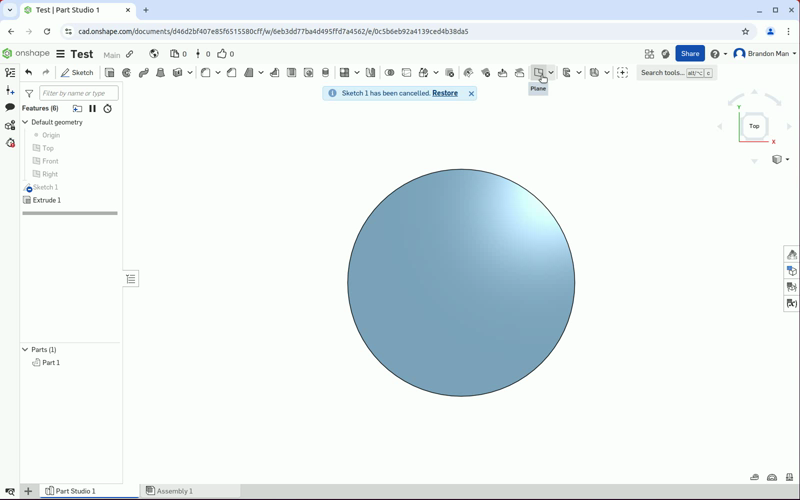
click(541, 75)
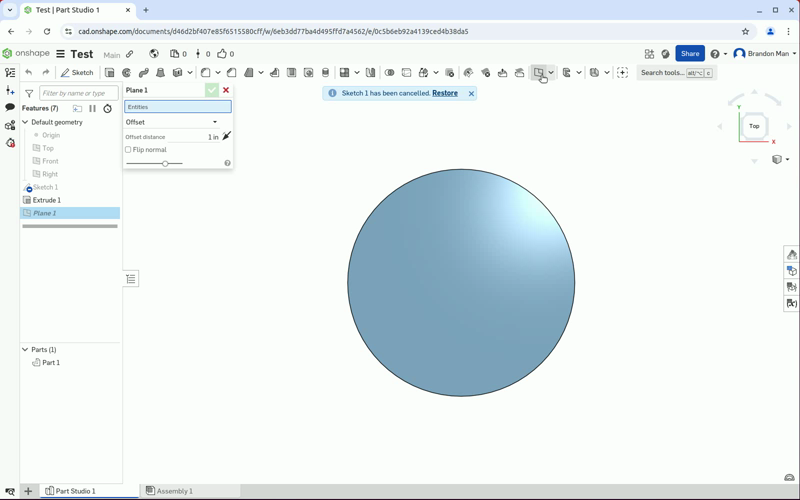
mouse_move(73, 150)
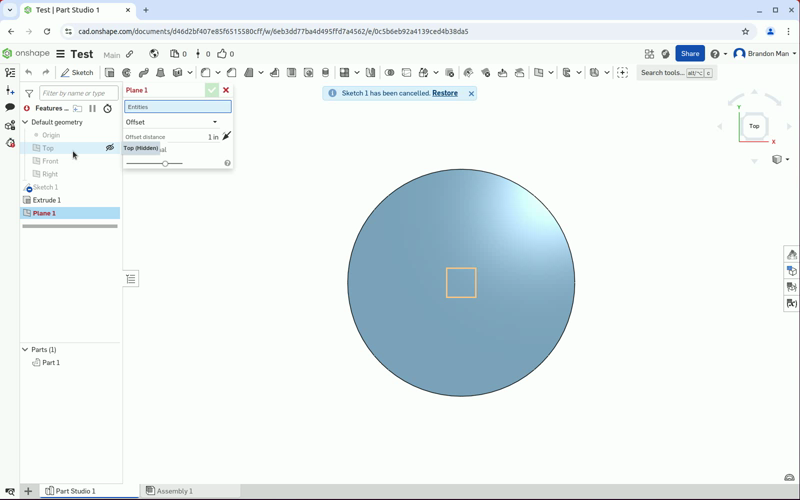
click(73, 150)
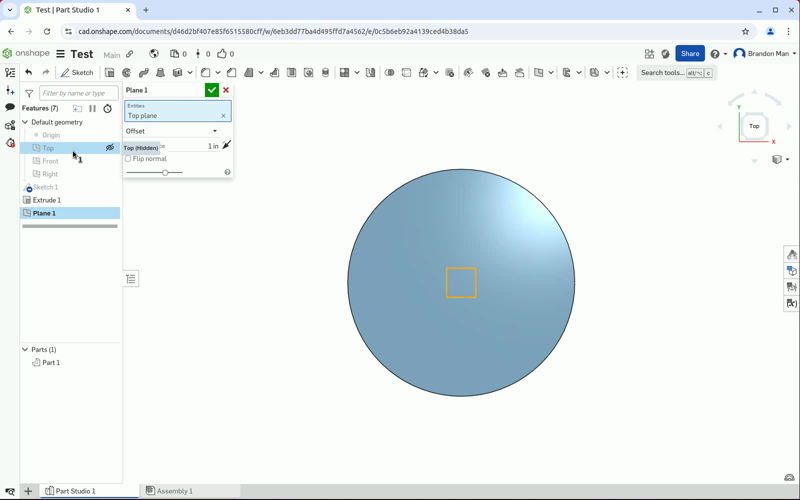
key(tab, 2)
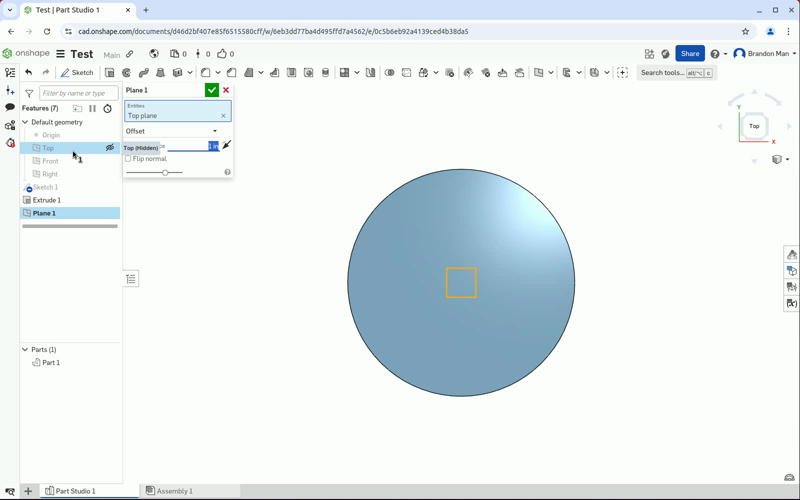
text(23.108)
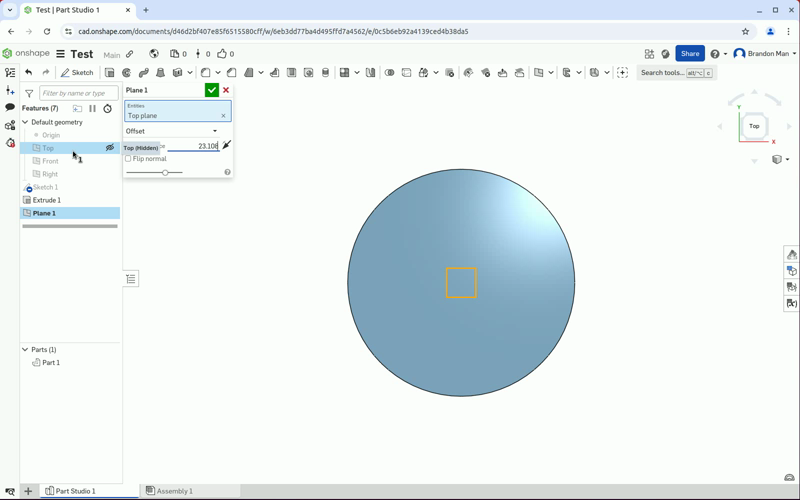
key(enter, 2)
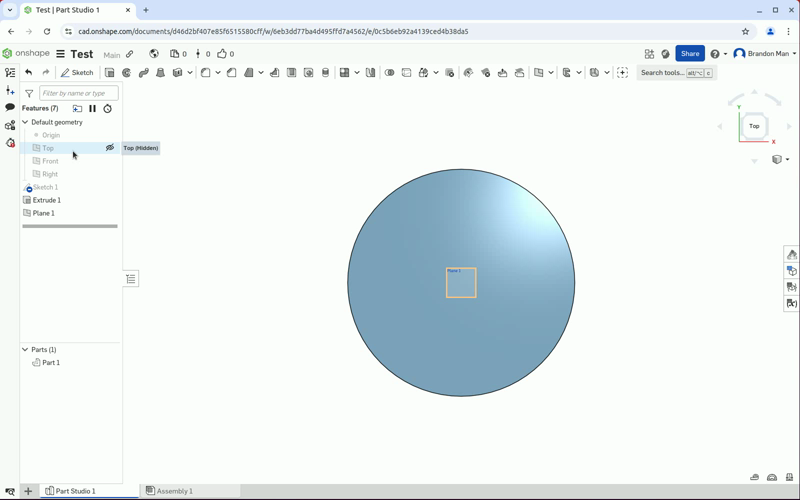
key(shift+s)
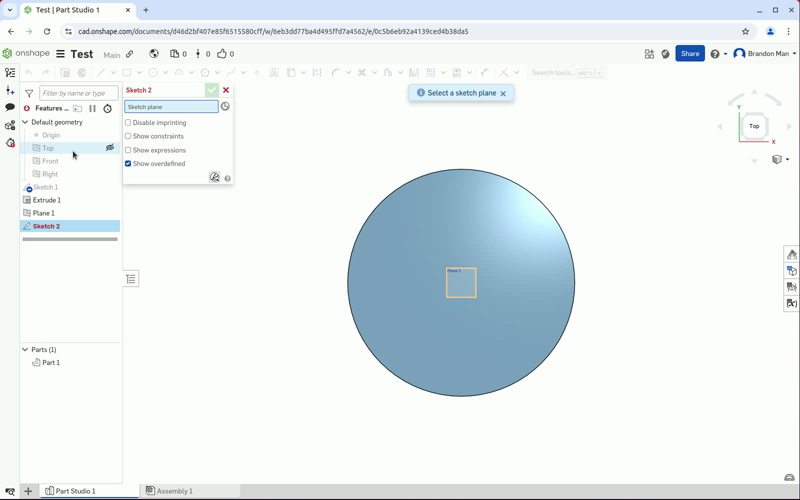
mouse_move(73, 215)
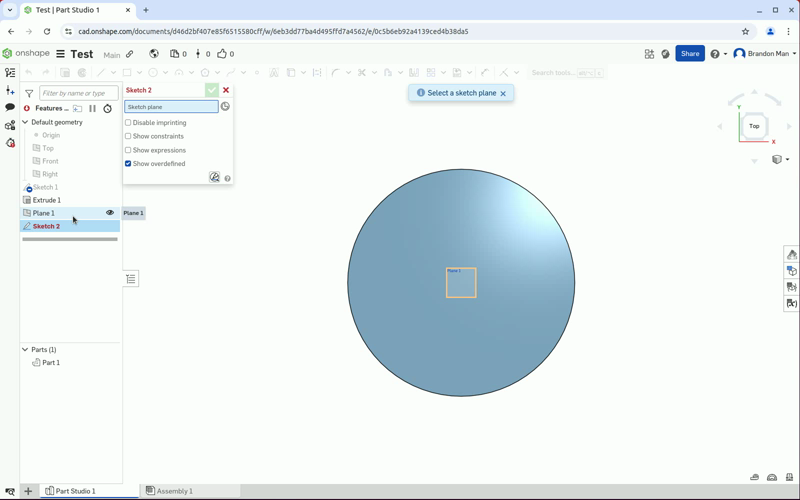
click(73, 215)
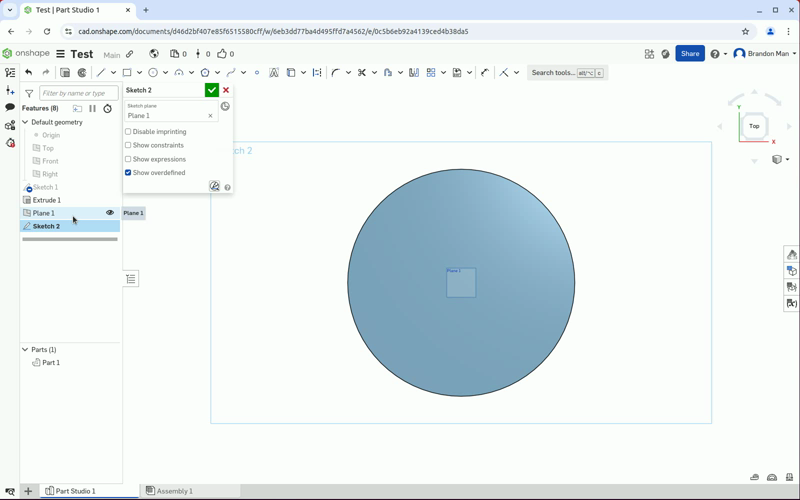
mouse_move(73, 352)
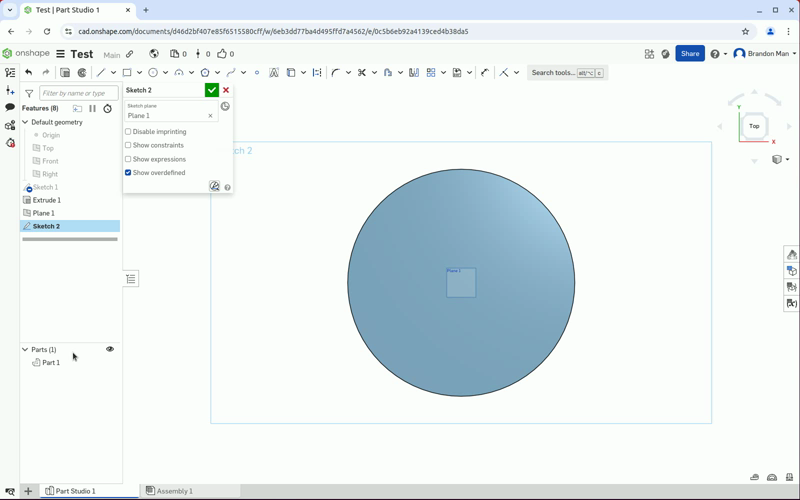
key(y)
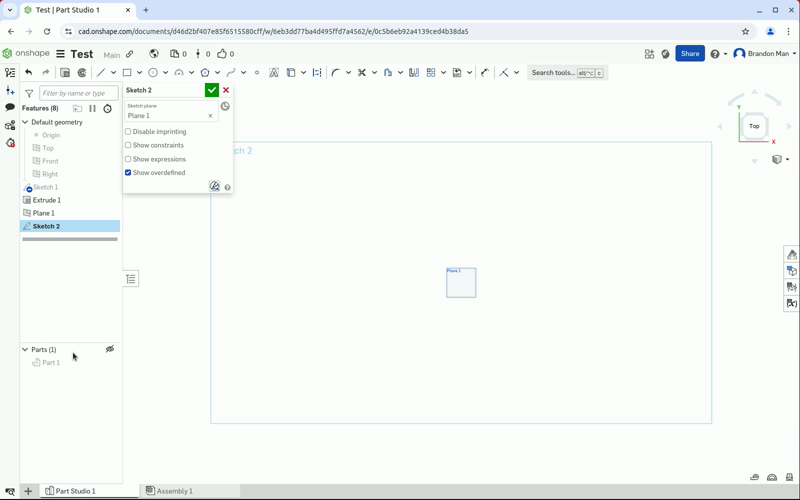
key(c)
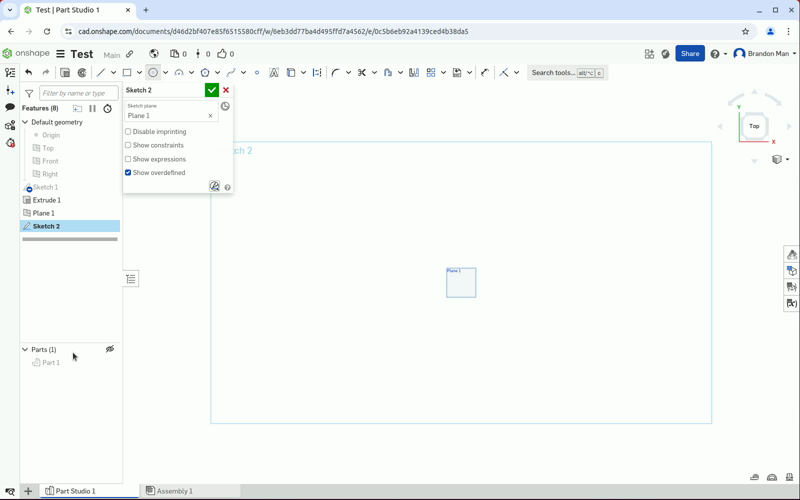
key_down(shift)
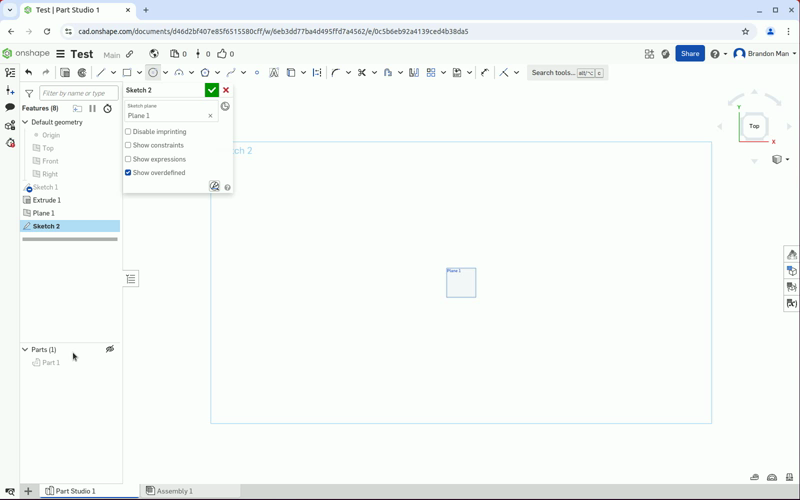
mouse_move(461, 282)
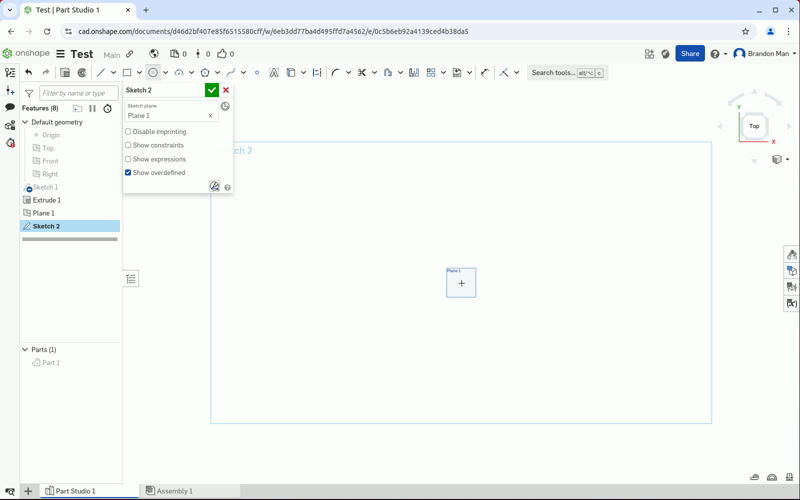
click(461, 282)
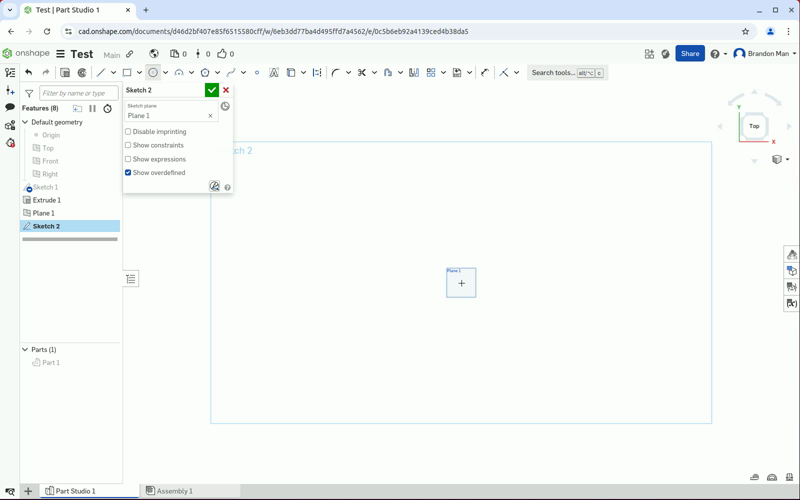
key_up(shift)
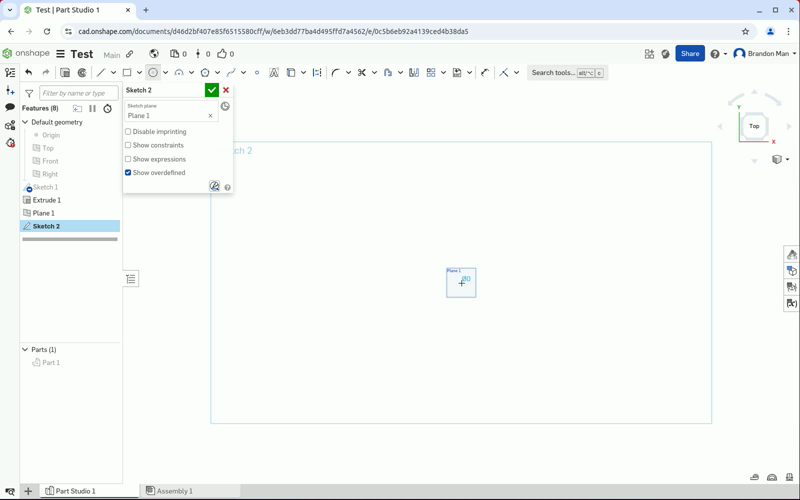
mouse_move(564, 282)
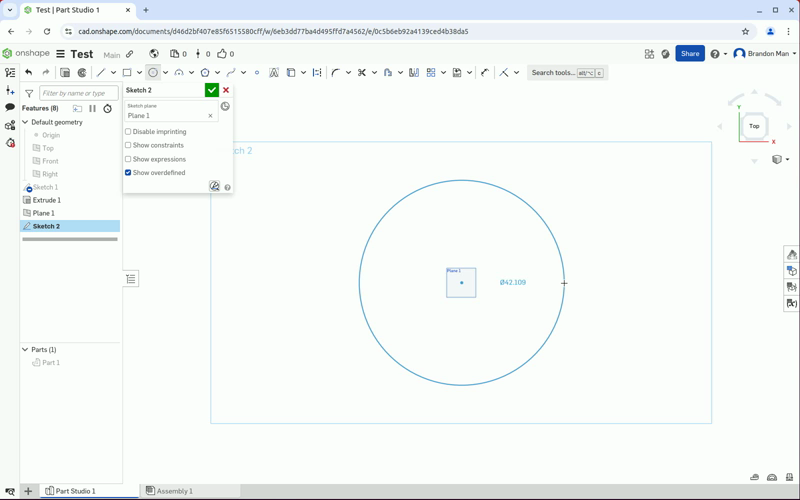
click(564, 282)
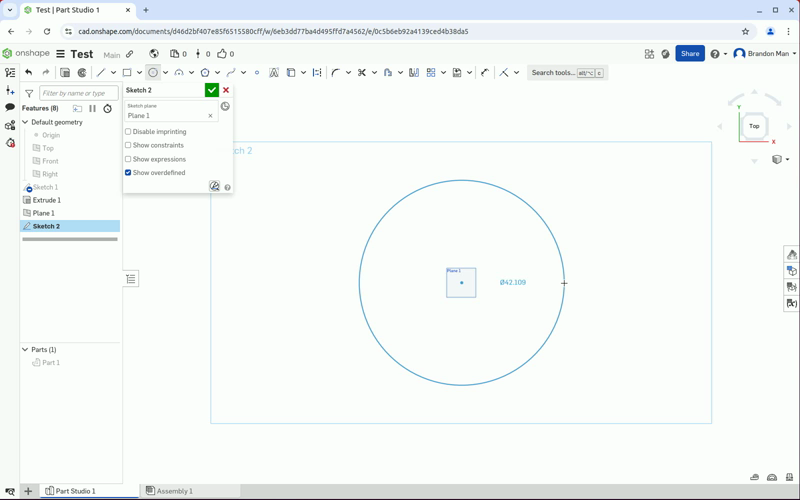
key(esc)
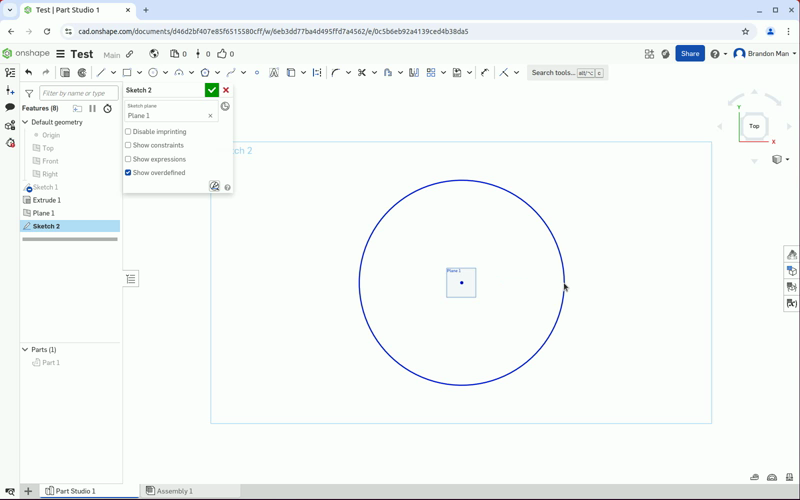
mouse_move(487, 342)
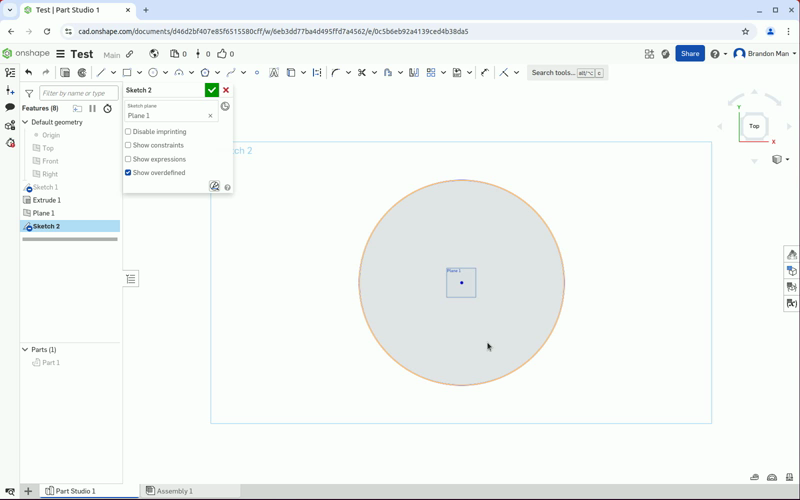
click(487, 342)
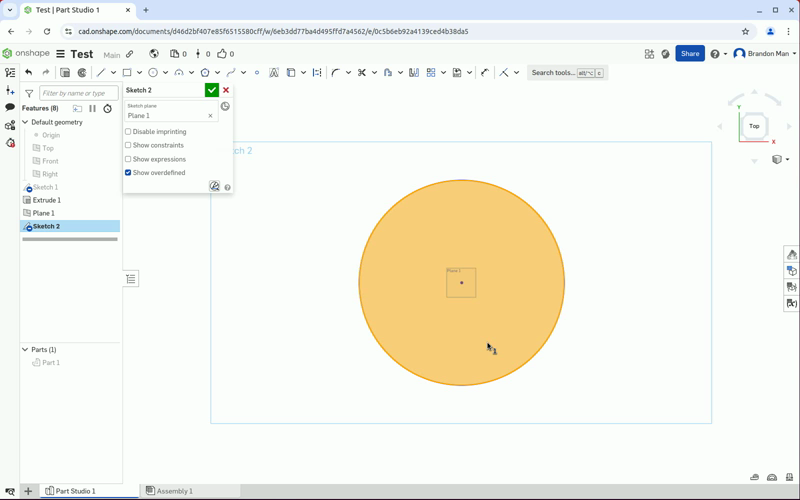
mouse_move(73, 352)
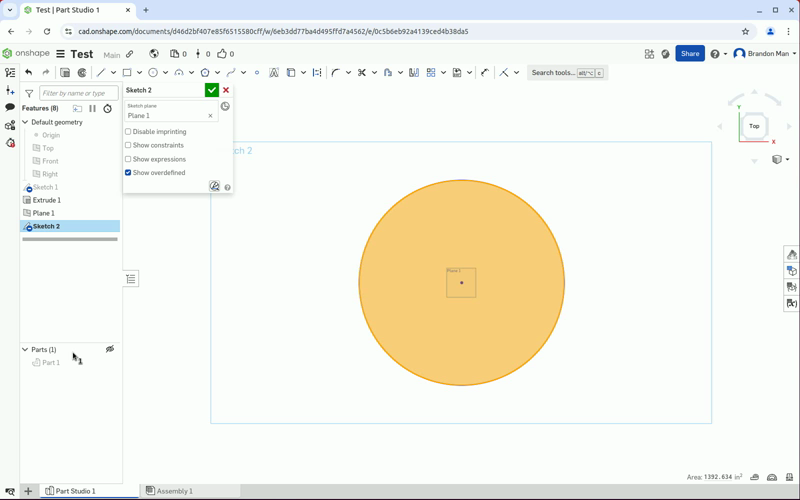
key(shift+y)
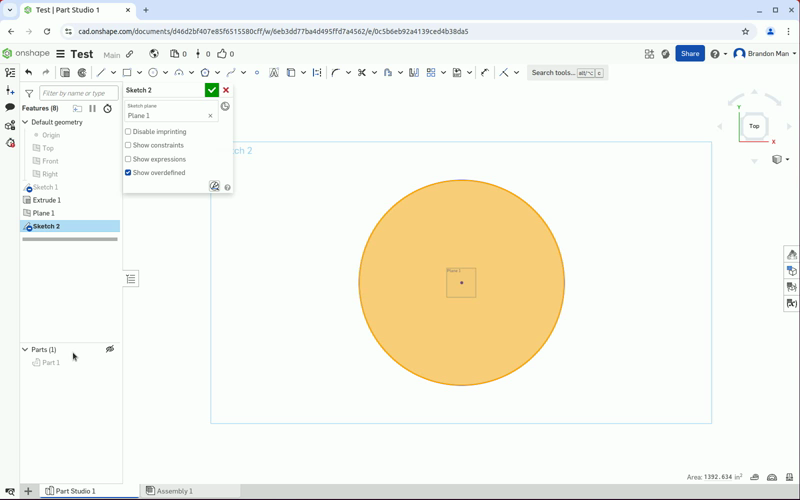
key(shift+e)
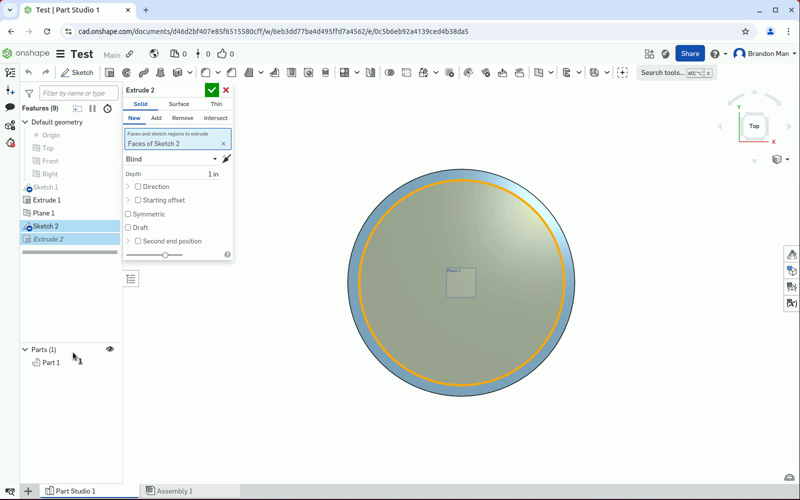
mouse_move(143, 106)
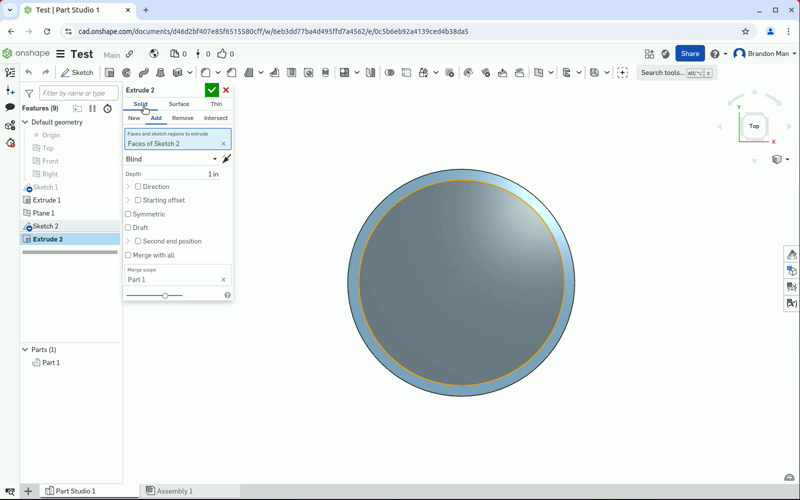
click(143, 106)
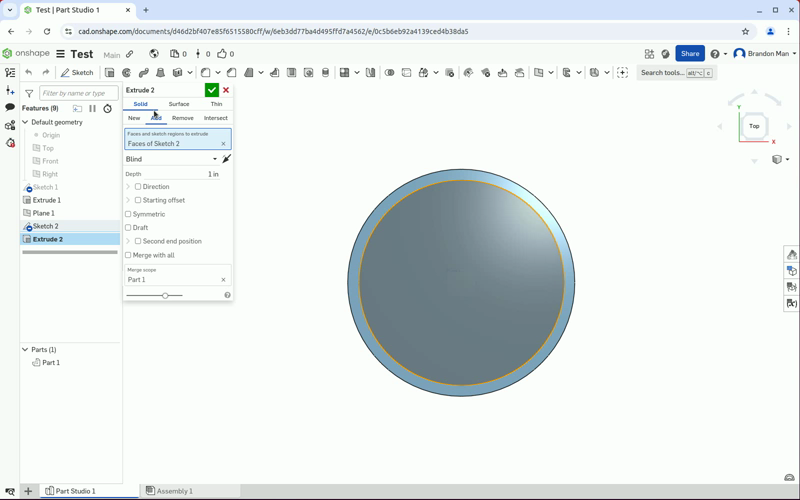
mouse_move(186, 120)
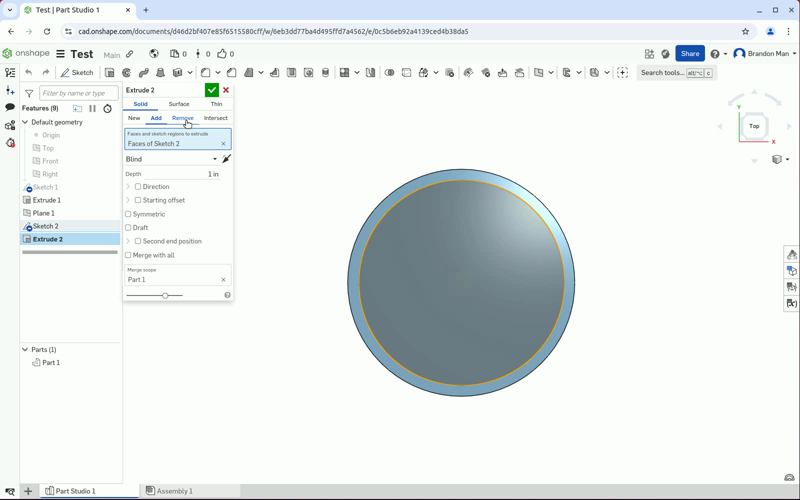
click(186, 120)
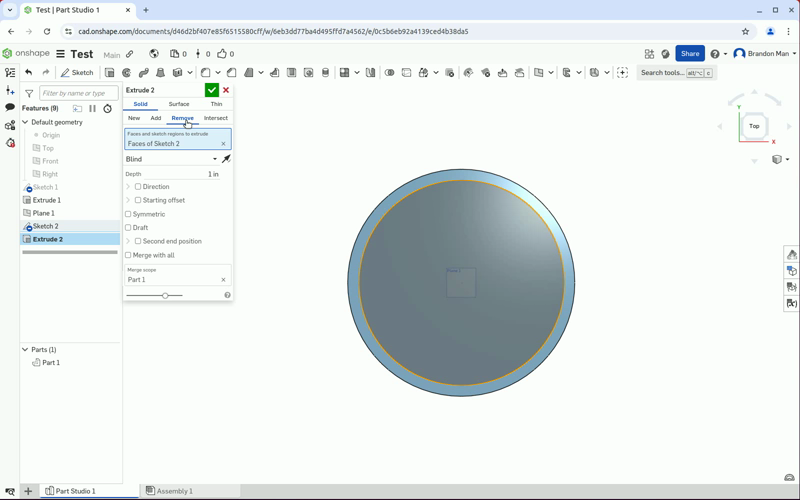
key(tab, 4)
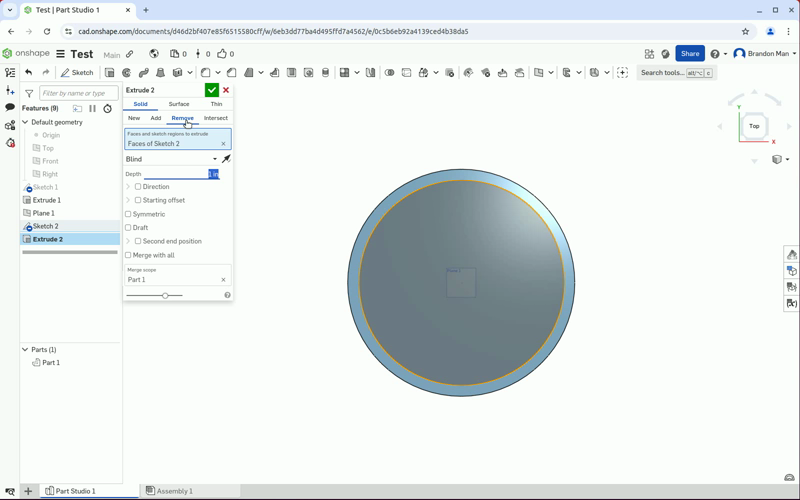
text(18.535)
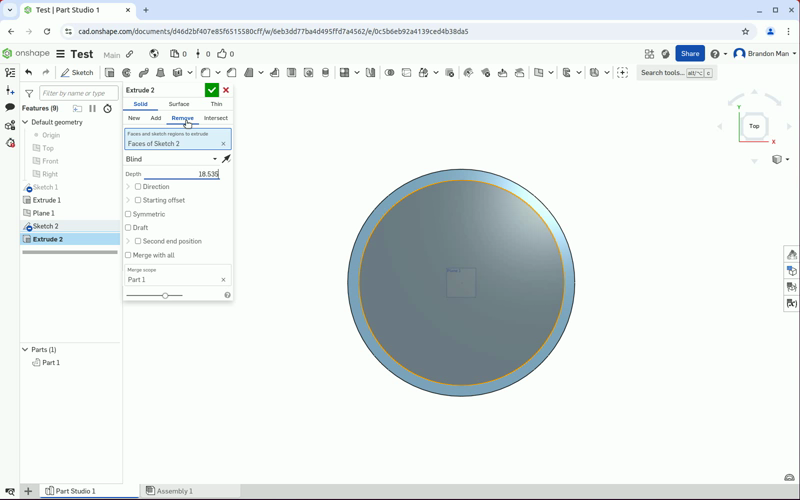
key(tab, 6)
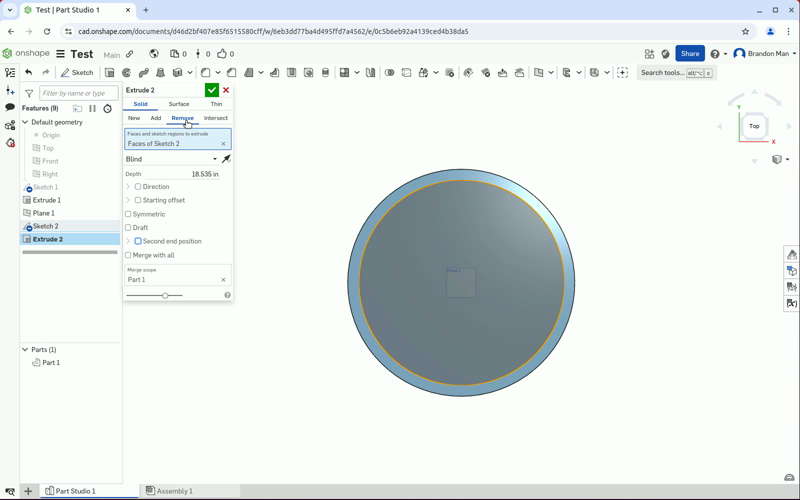
key(space)
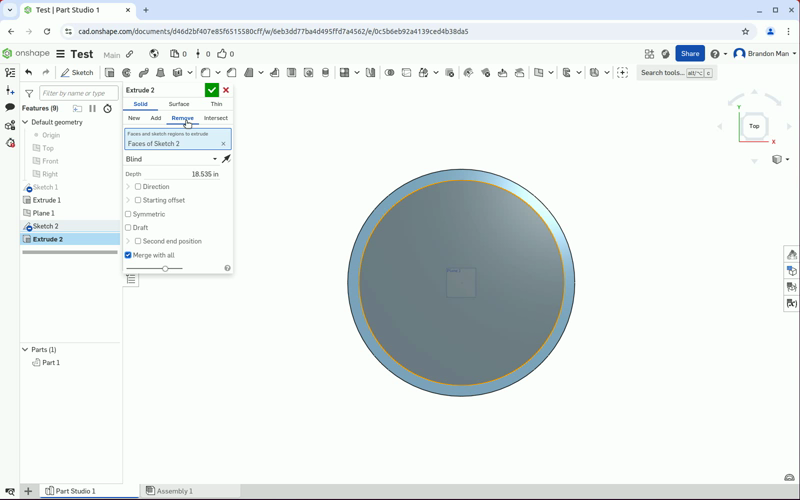
key(enter)
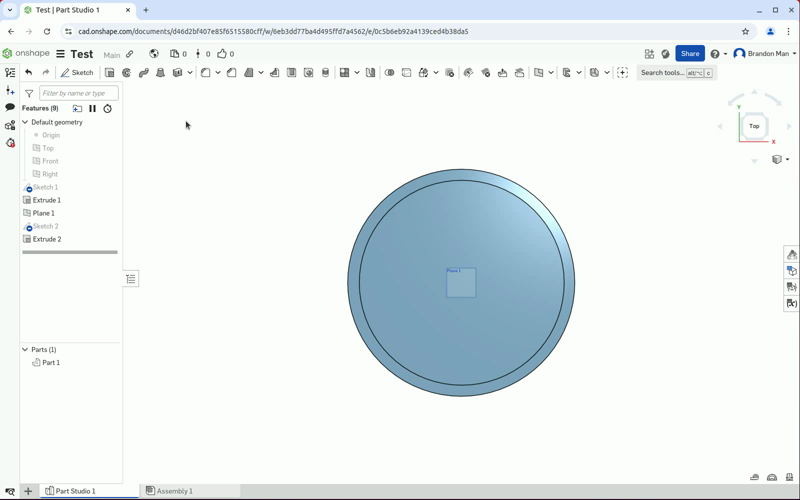
key(shift+h)
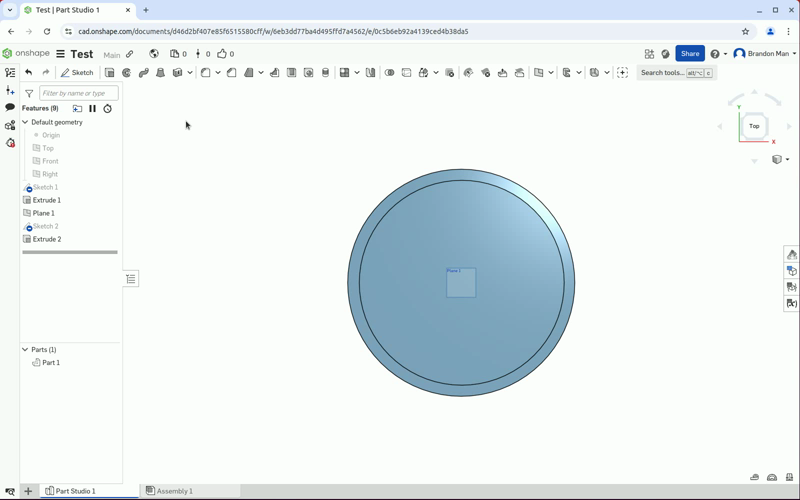
key(shift+h)
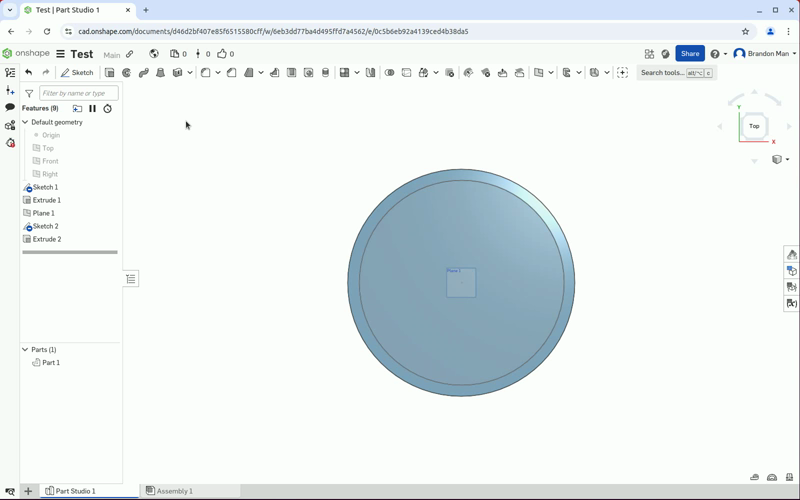
key(shift+7)
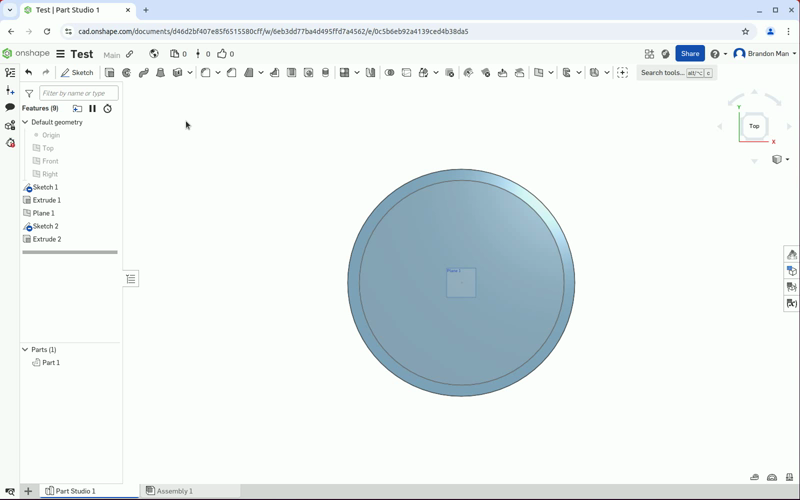
key(up, 3)
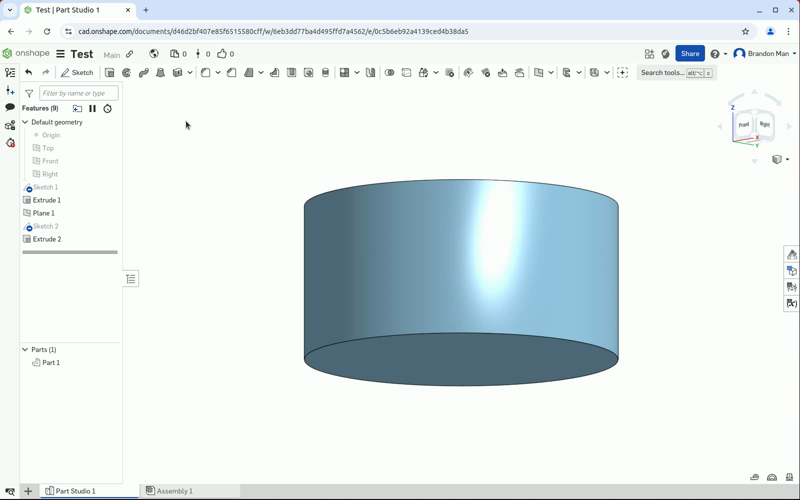
key(left, 3)
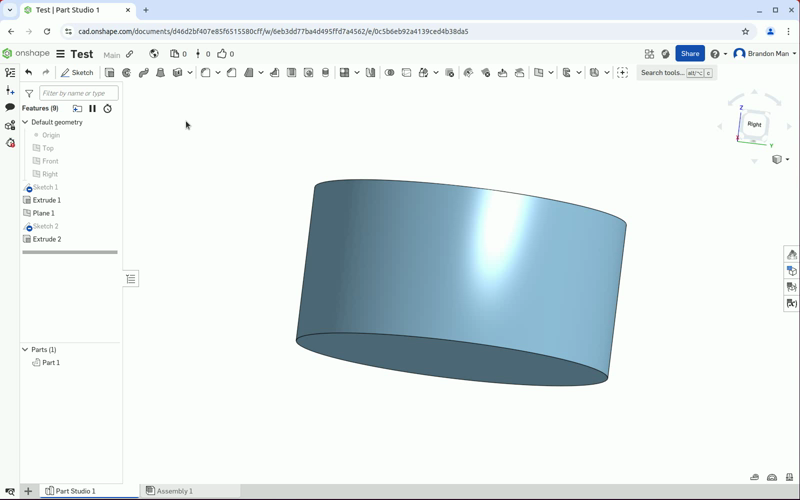
key(right, 3)
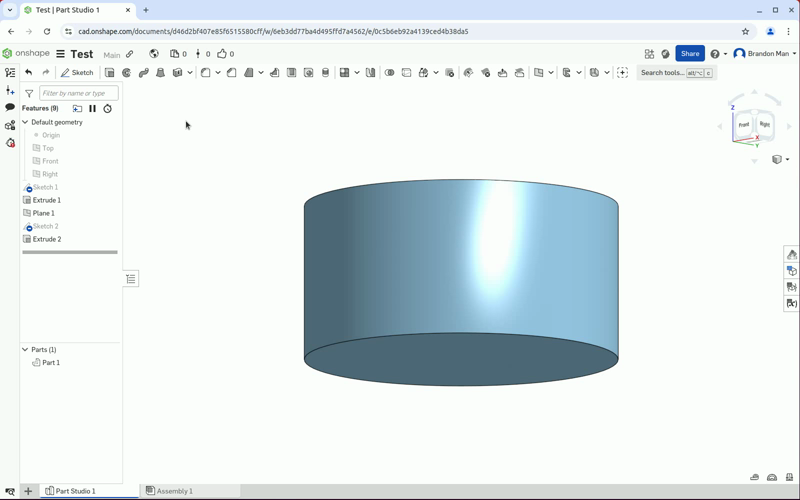
key(down, 3)
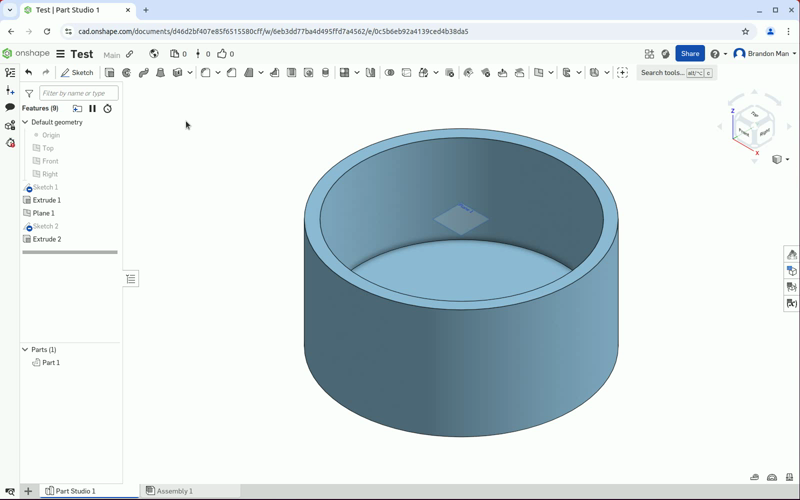
mouse_move(73, 189)
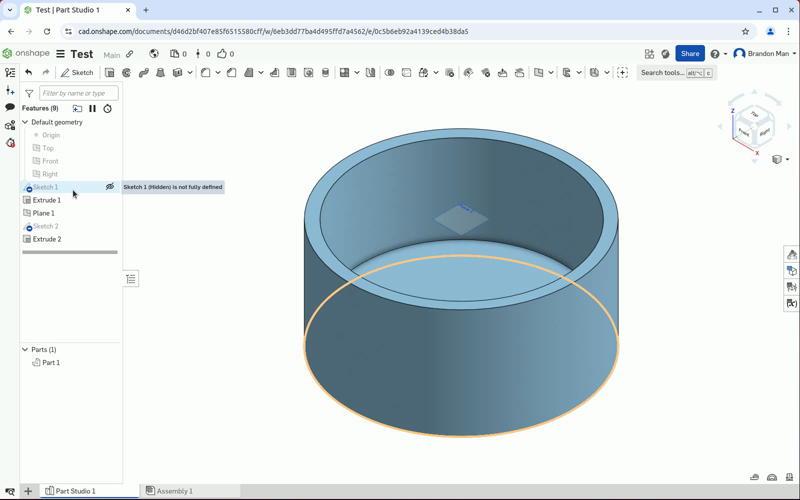
click(73, 189)